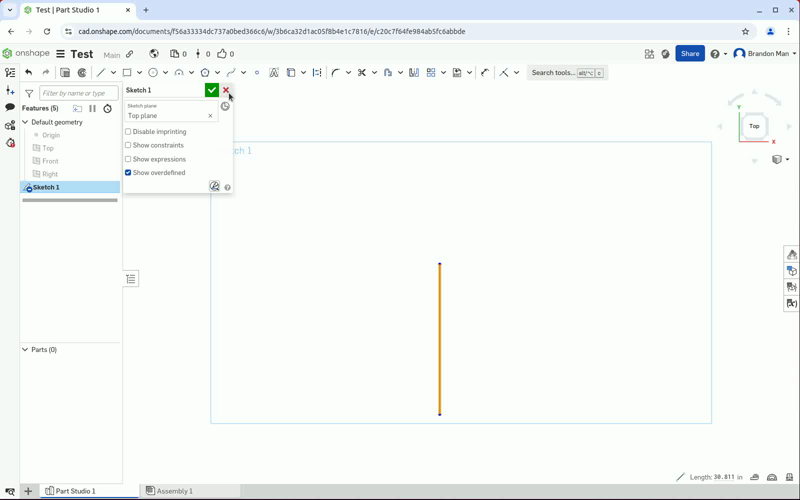
key(shift+h)
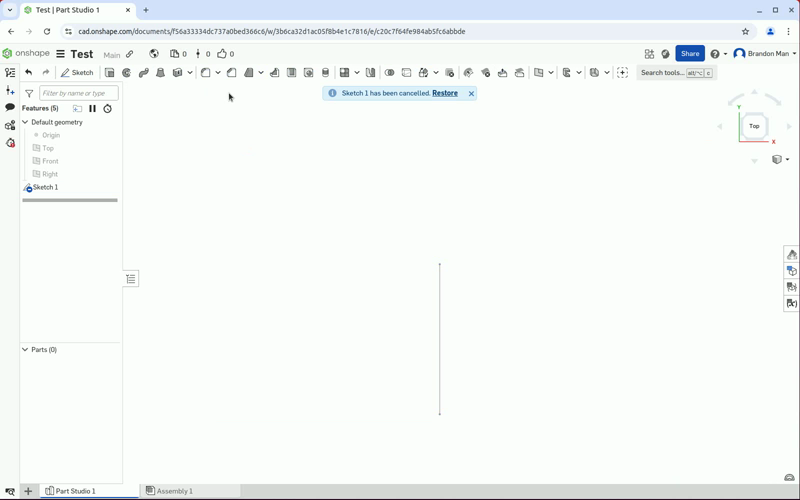
key(shift+s)
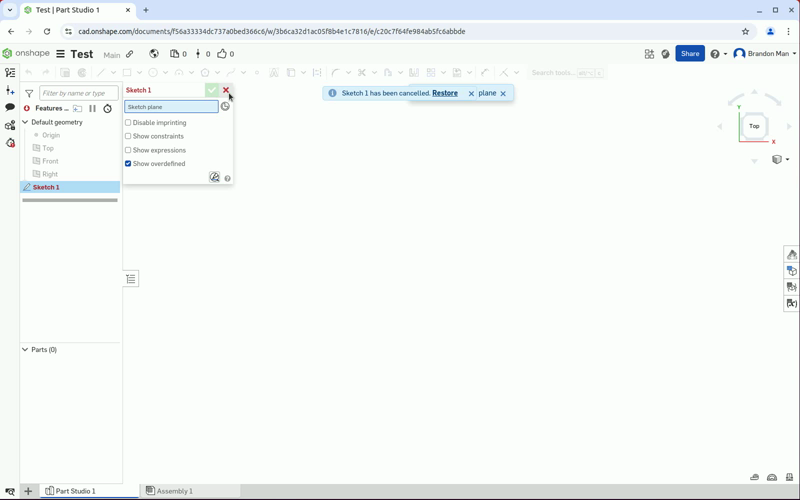
mouse_move(73, 150)
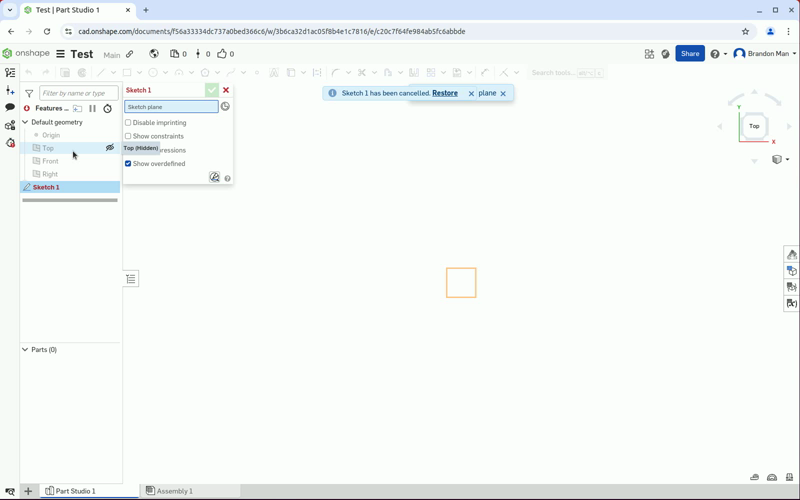
click(73, 150)
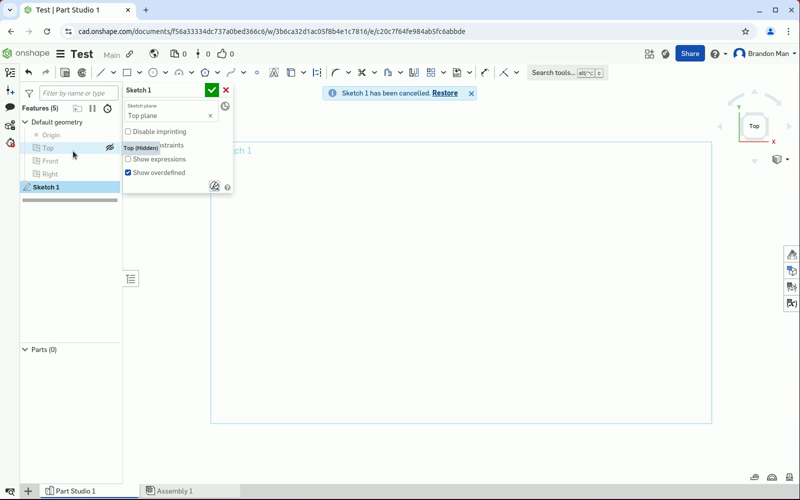
mouse_move(73, 352)
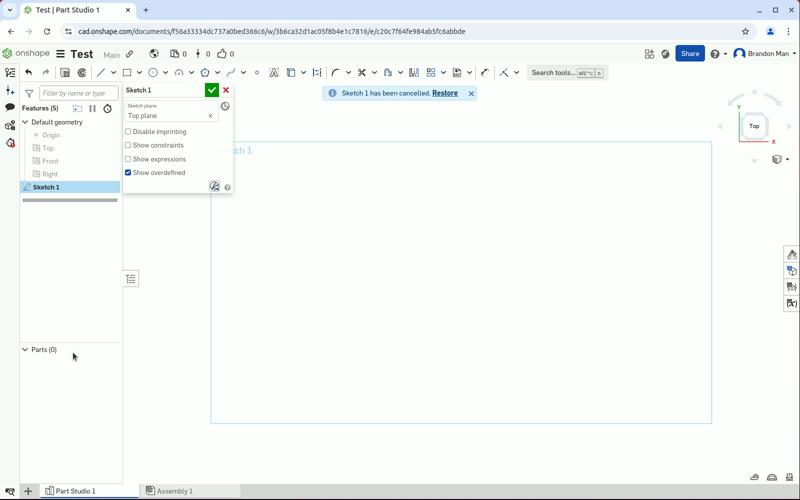
key(y)
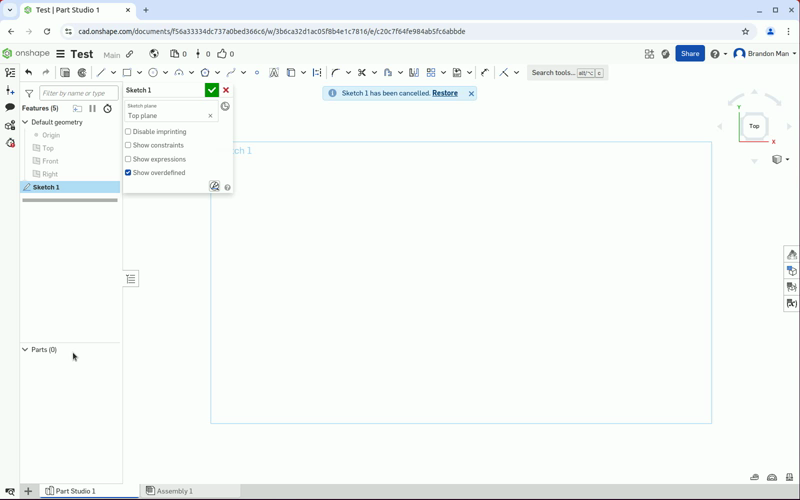
key(c)
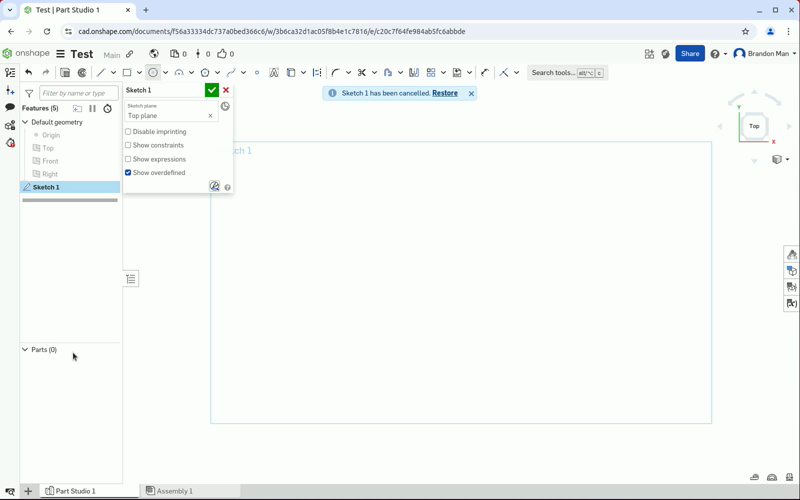
key_down(shift)
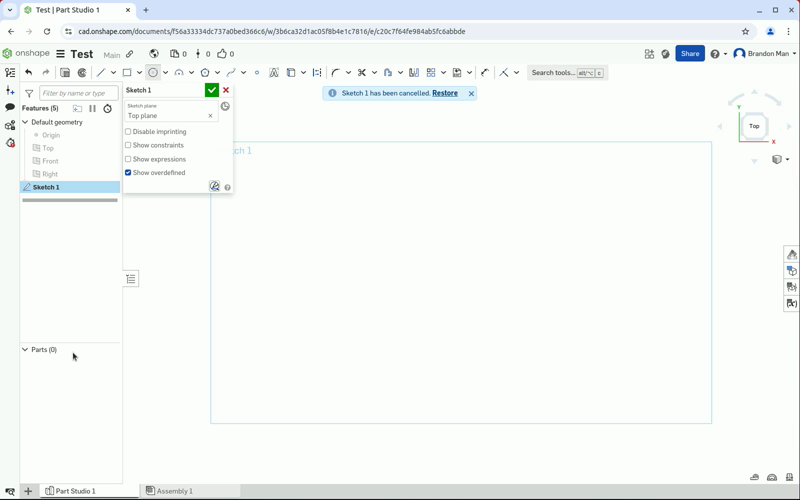
mouse_move(461, 282)
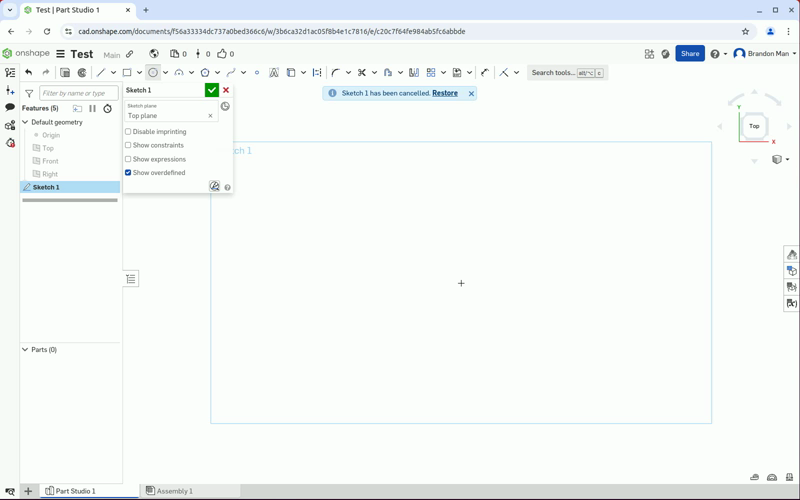
click(461, 282)
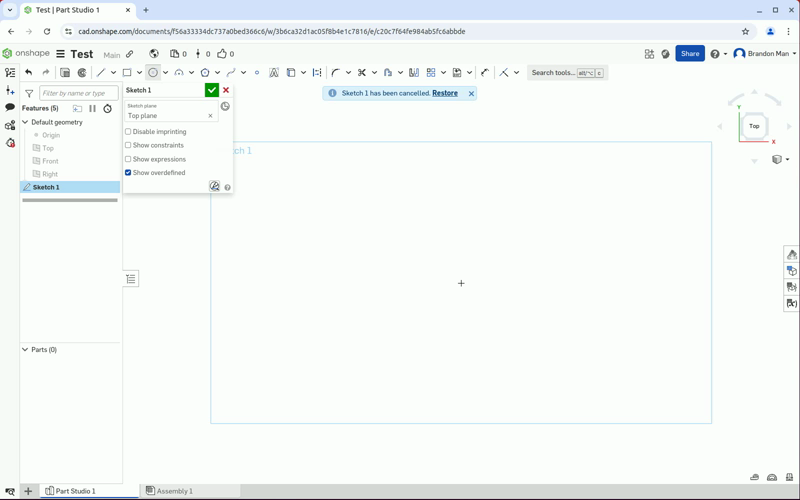
key_up(shift)
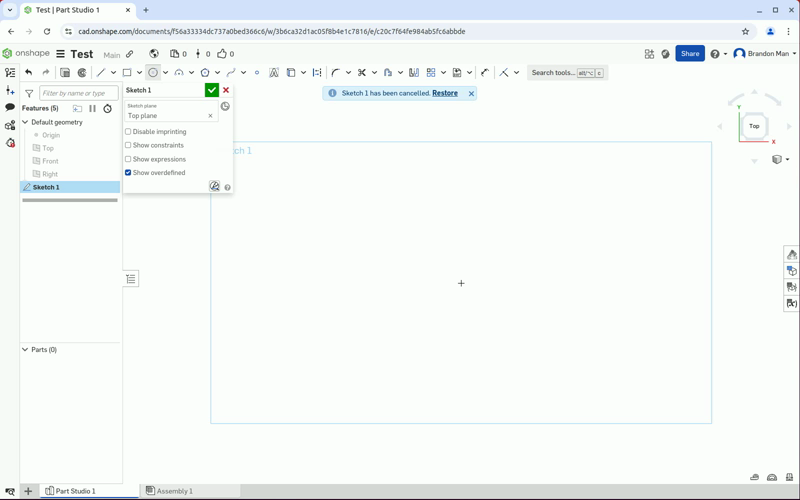
mouse_move(574, 282)
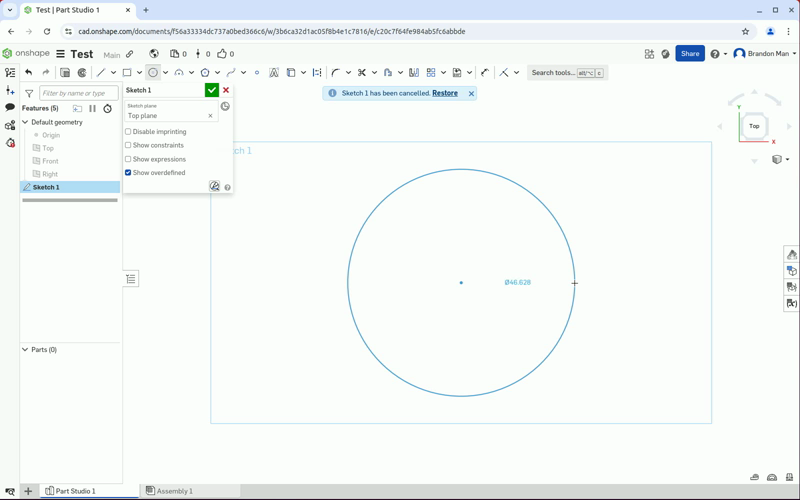
click(574, 282)
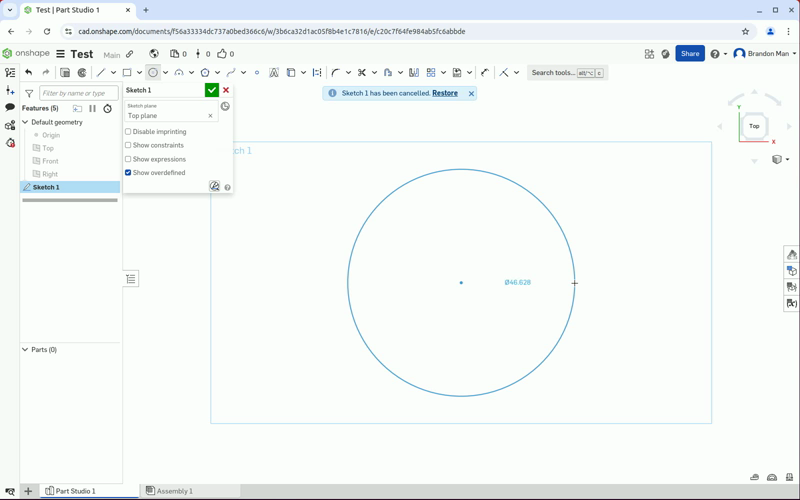
key(esc)
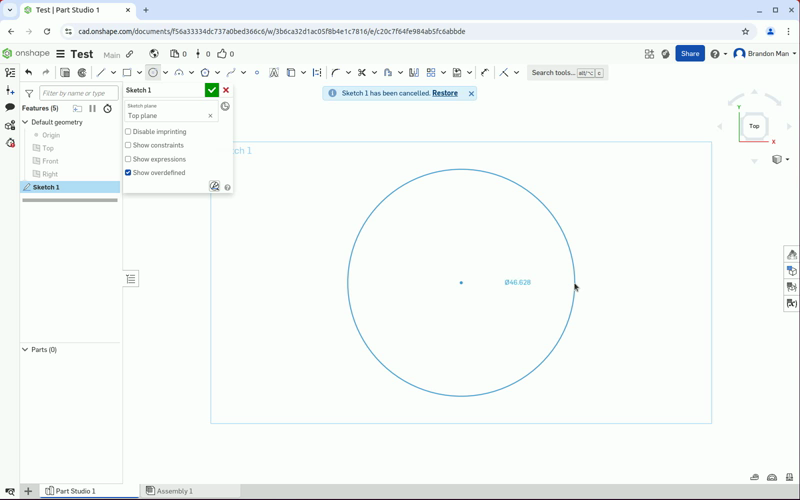
mouse_move(434, 322)
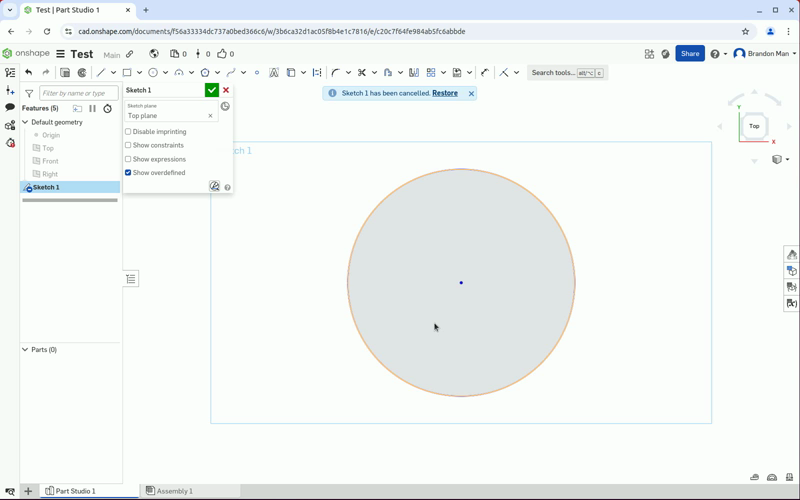
click(434, 322)
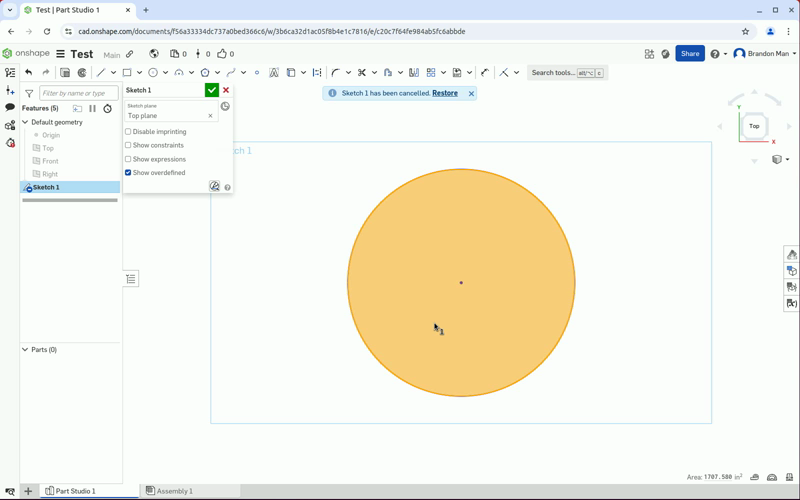
mouse_move(73, 352)
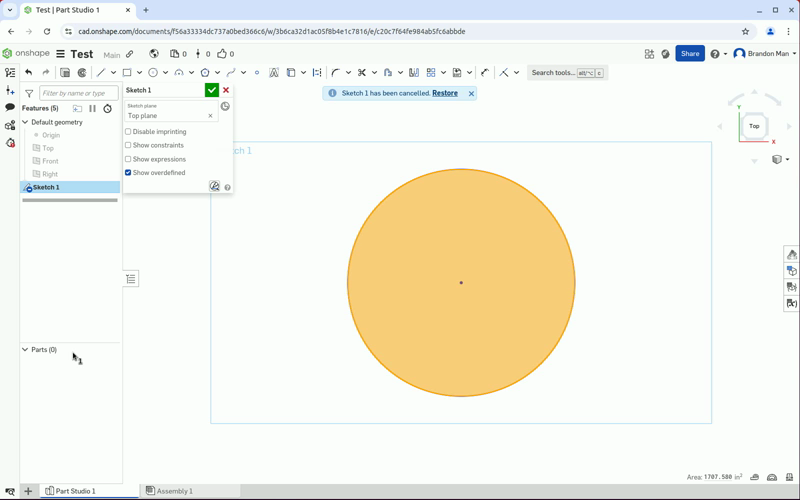
key(shift+y)
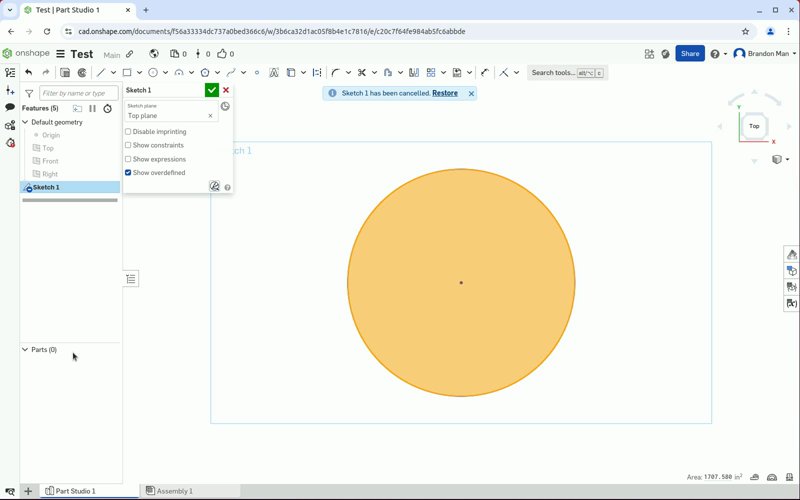
key(shift+e)
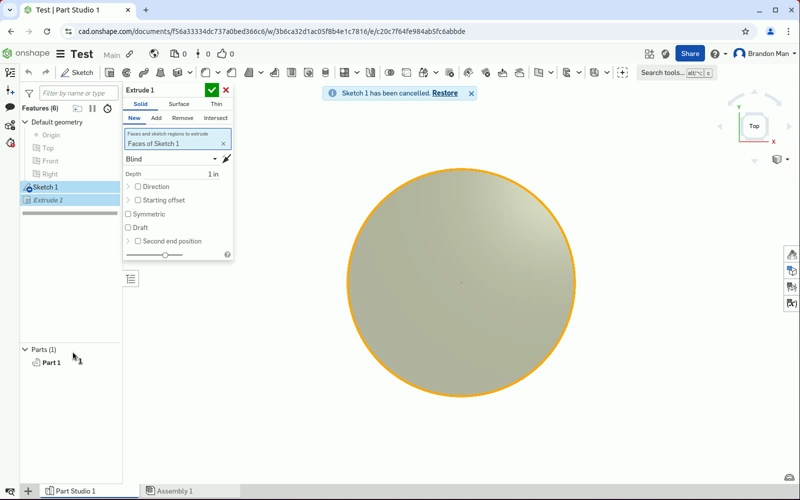
mouse_move(143, 106)
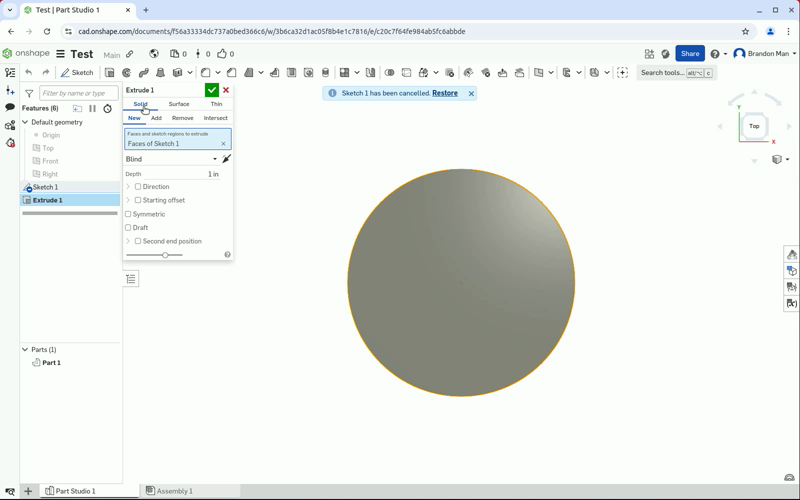
click(143, 106)
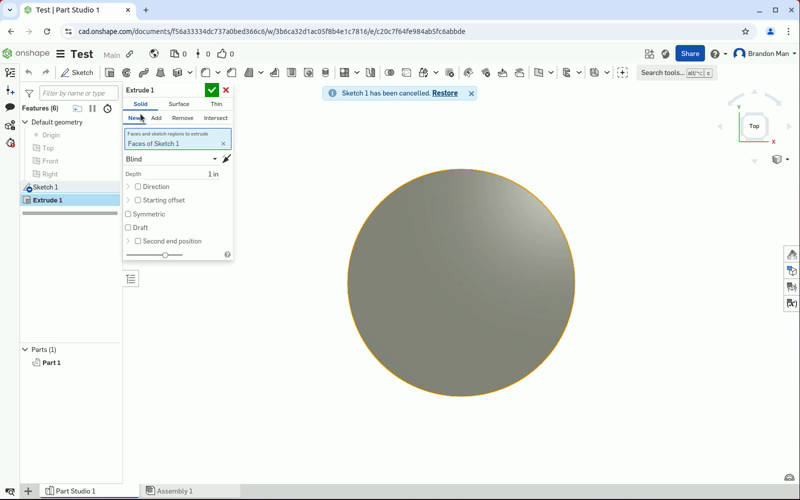
mouse_move(137, 120)
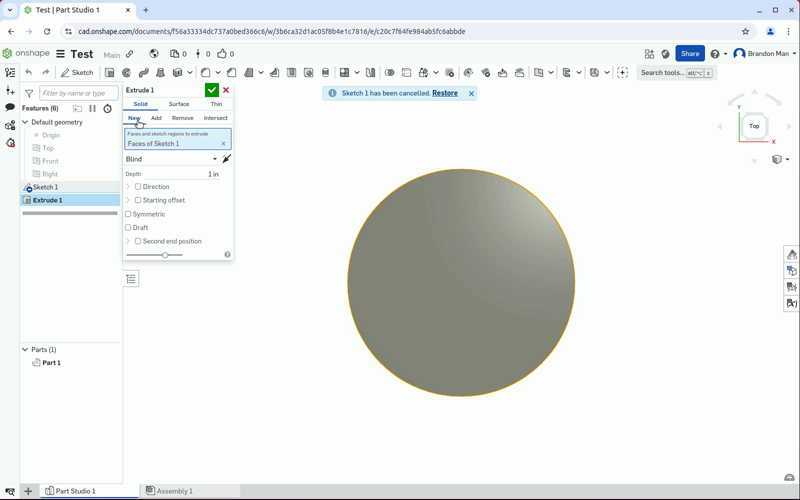
click(137, 120)
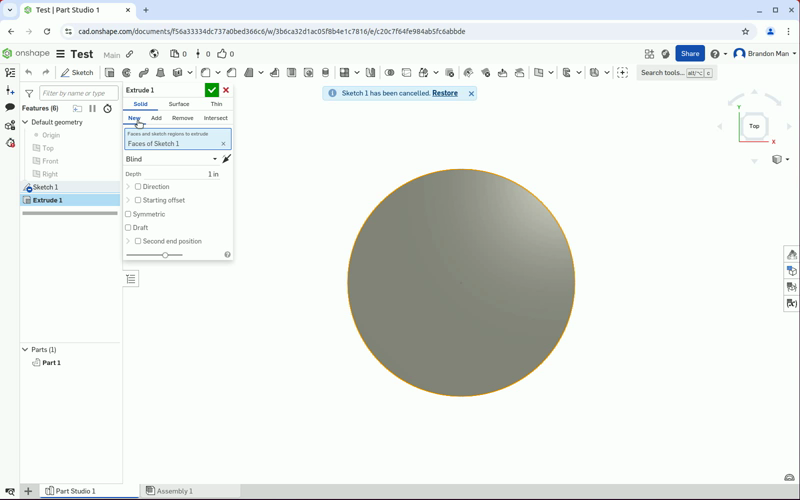
key(tab, 4)
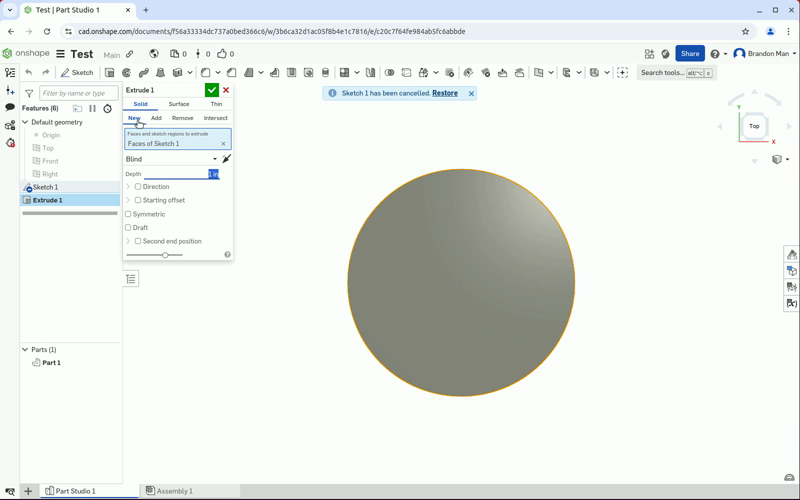
text(18.535)
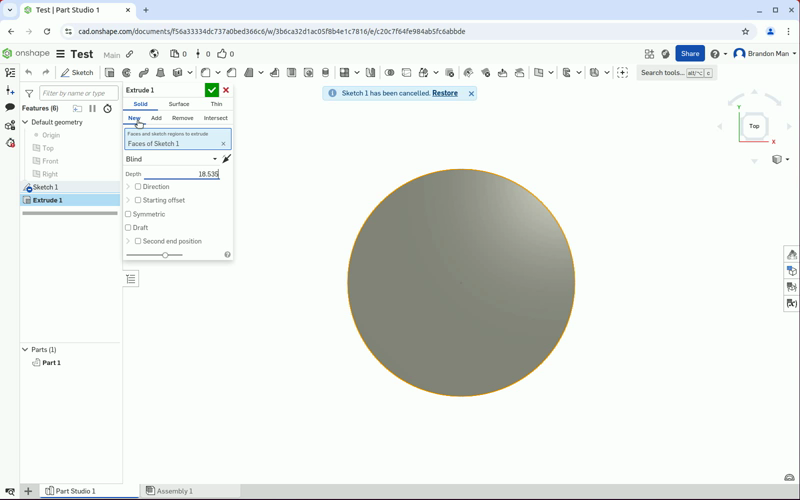
key(enter)
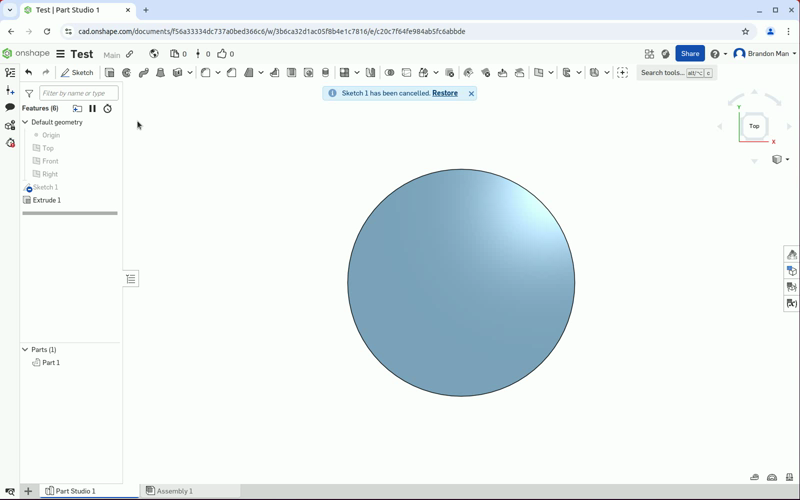
key(shift+h)
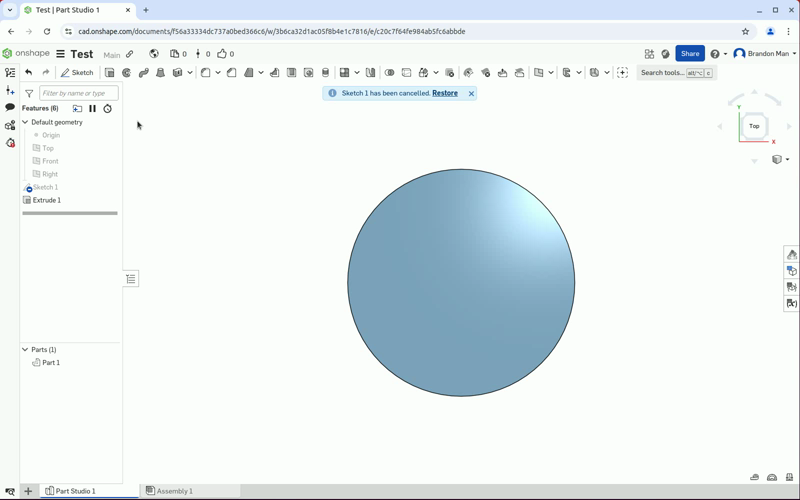
key(shift+h)
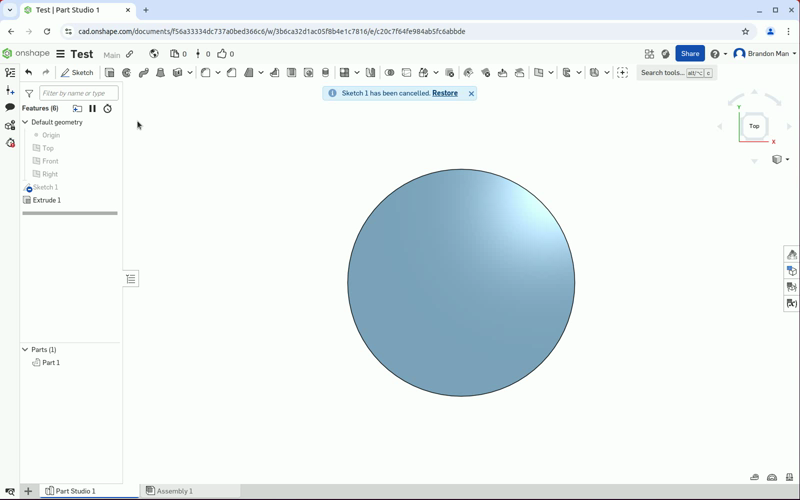
mouse_move(73, 189)
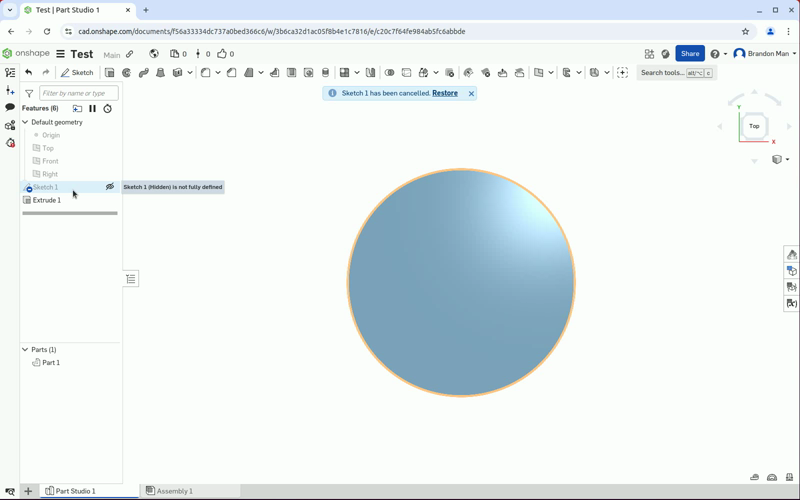
click(73, 189)
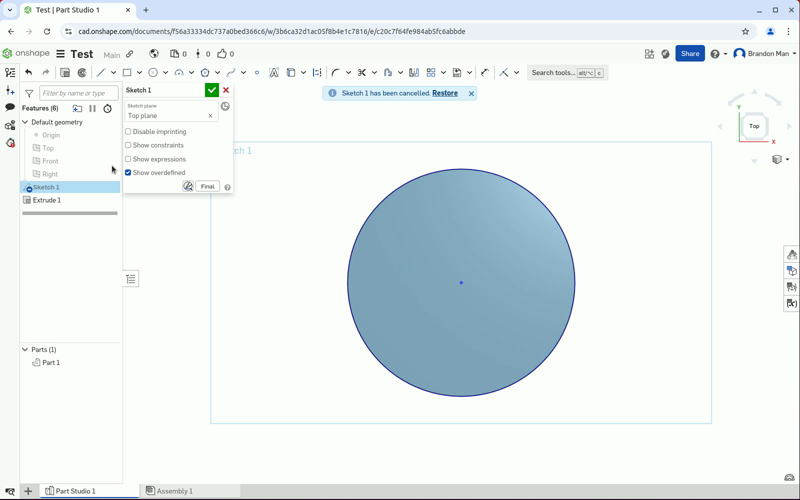
mouse_move(229, 92)
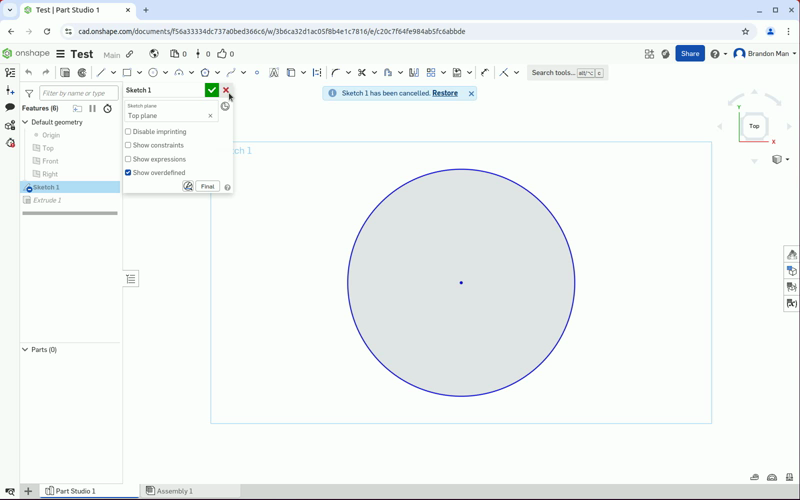
click(229, 92)
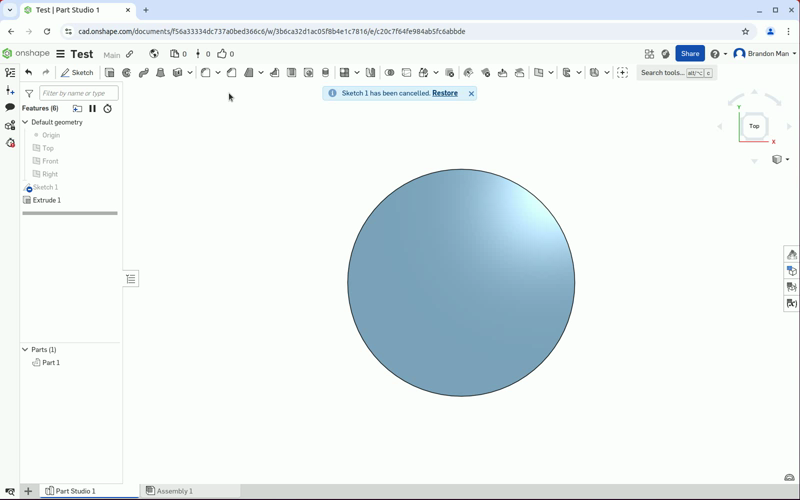
mouse_move(541, 75)
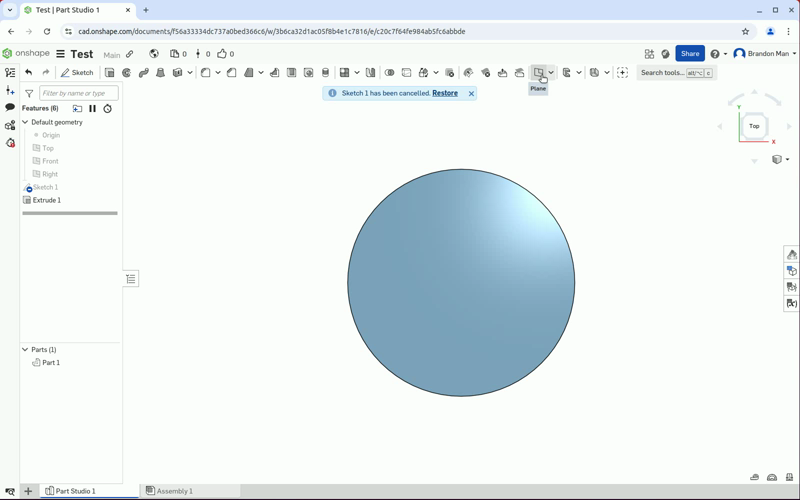
click(541, 75)
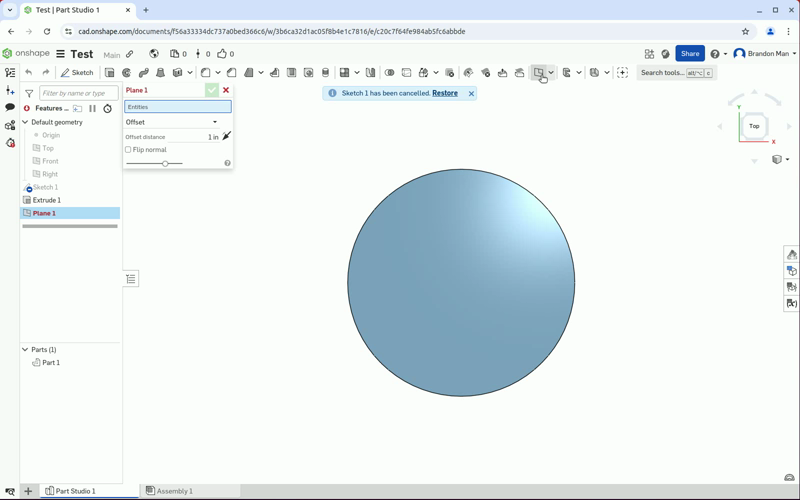
mouse_move(73, 150)
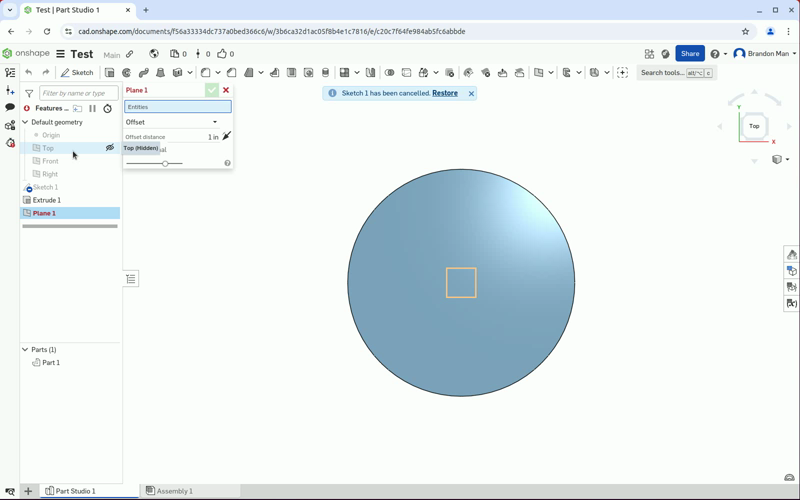
click(73, 150)
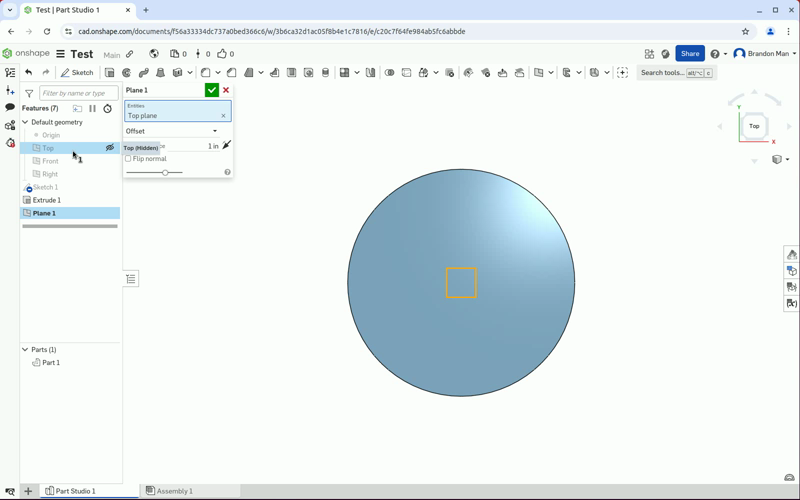
key(tab, 2)
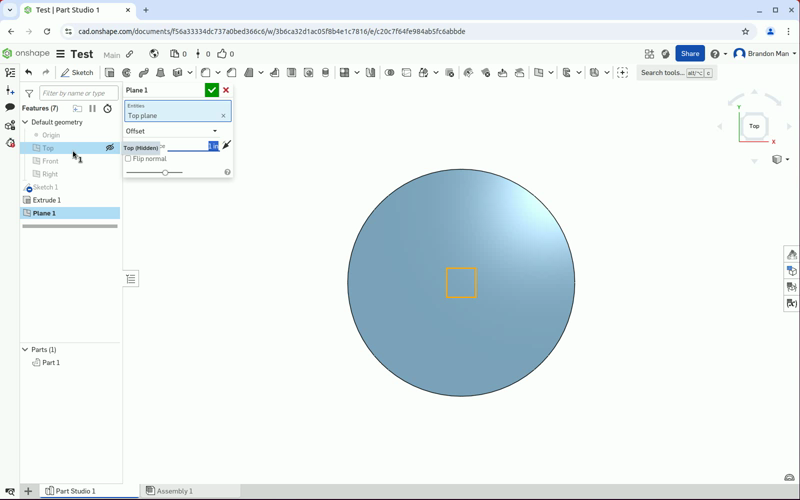
text(18.548)
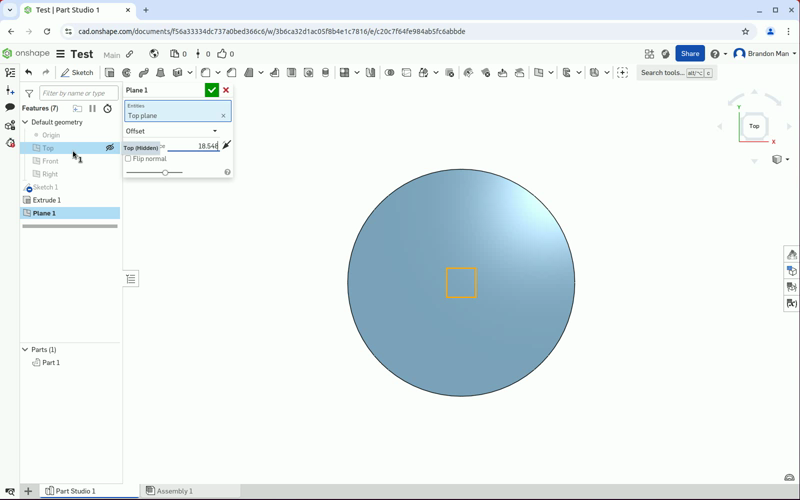
key(enter, 2)
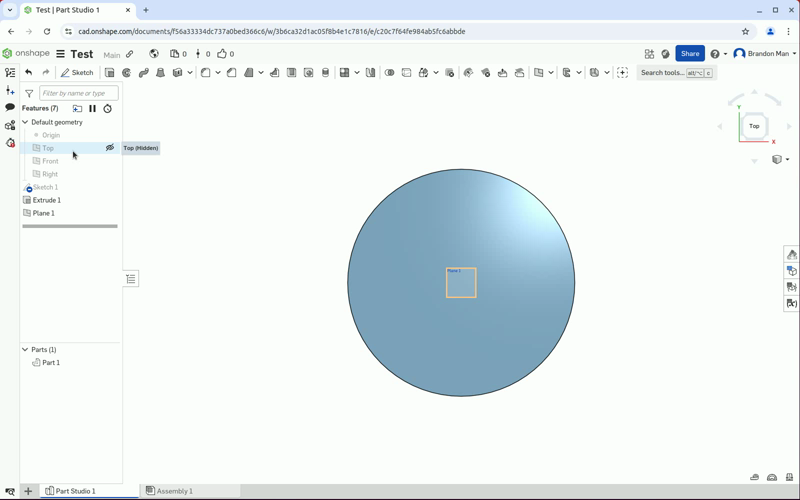
key(shift+s)
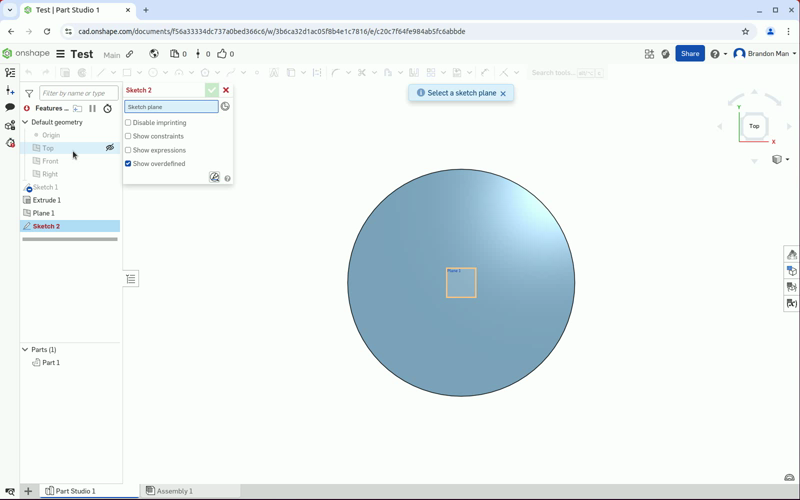
mouse_move(73, 215)
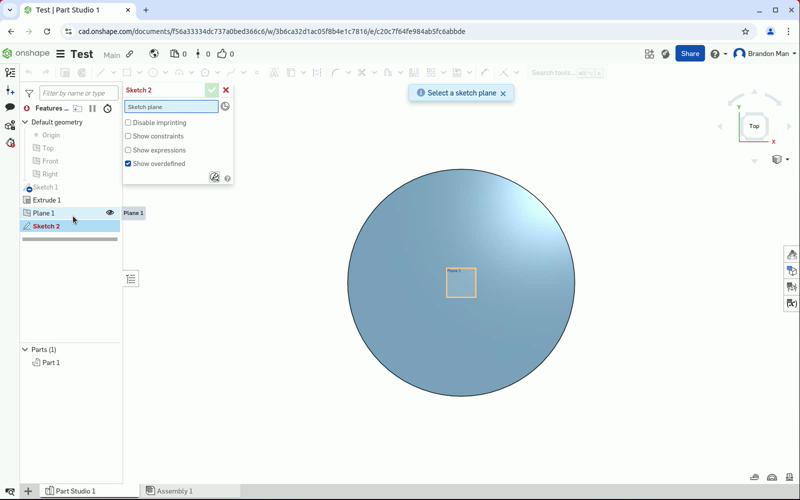
click(73, 215)
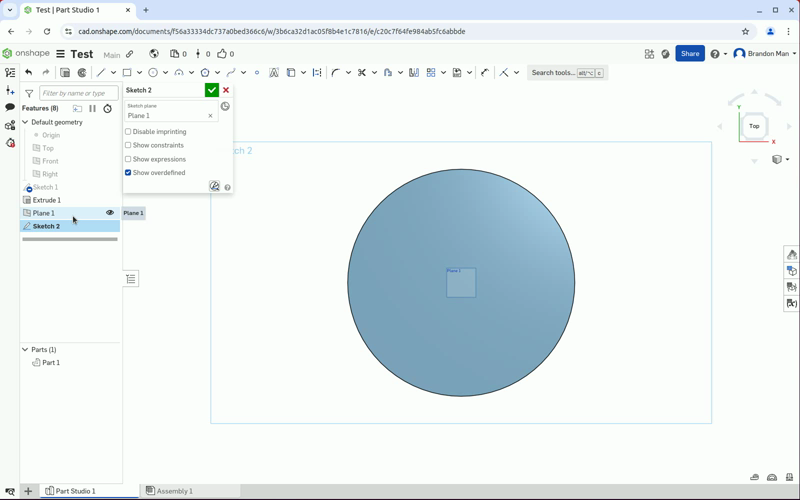
mouse_move(73, 352)
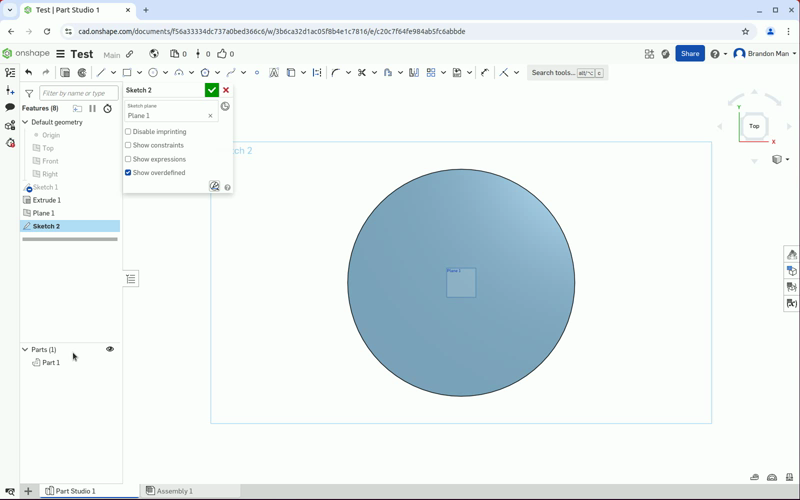
key(y)
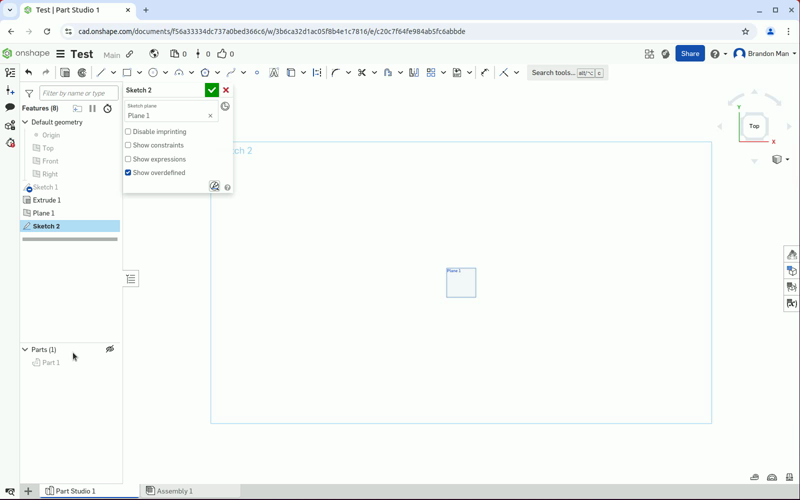
key(c)
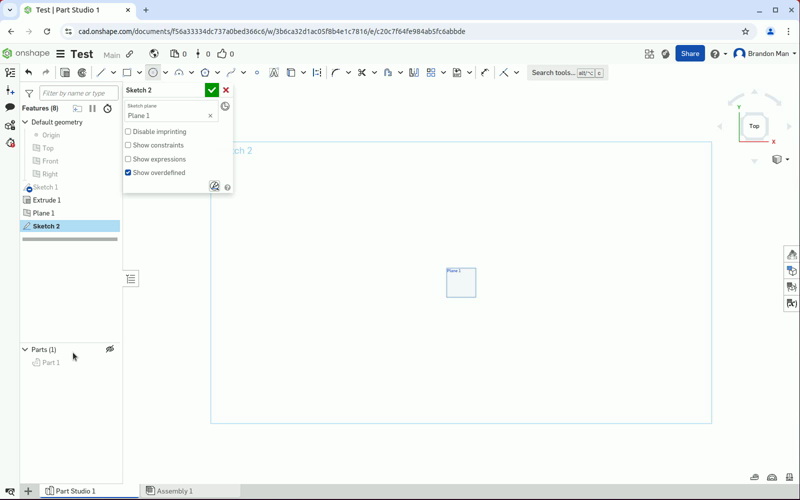
key_down(shift)
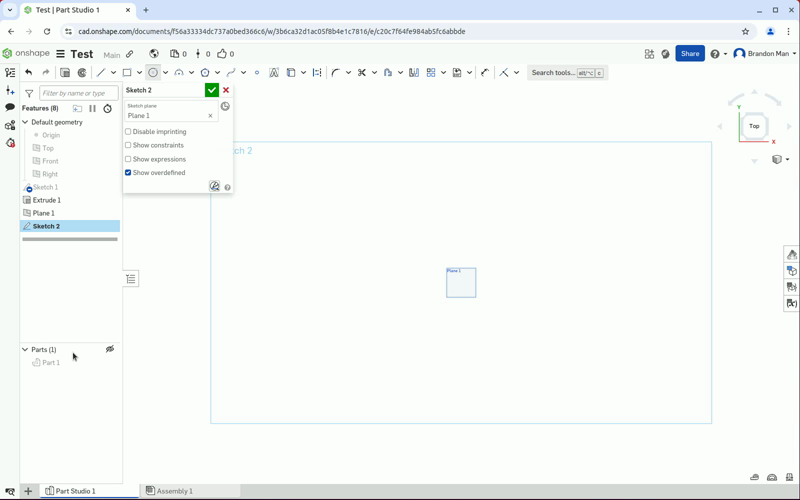
mouse_move(460, 282)
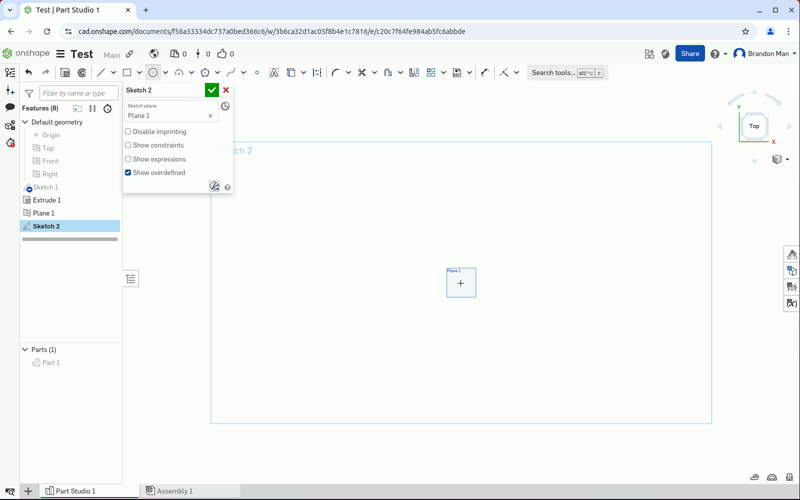
click(460, 282)
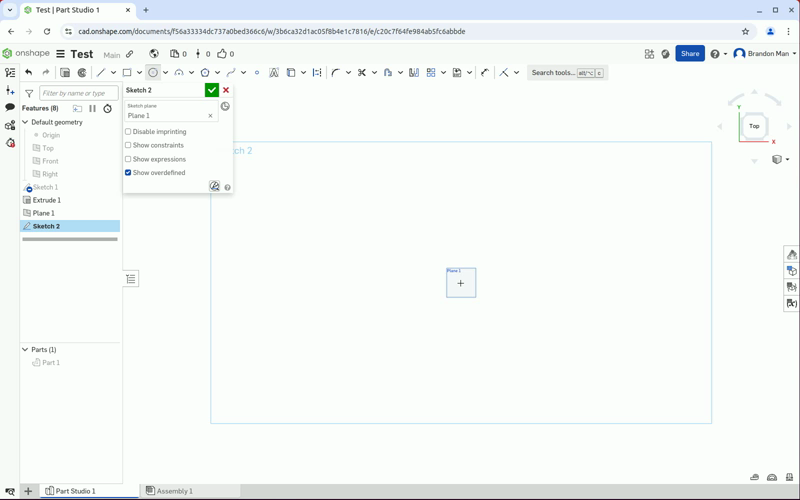
key_up(shift)
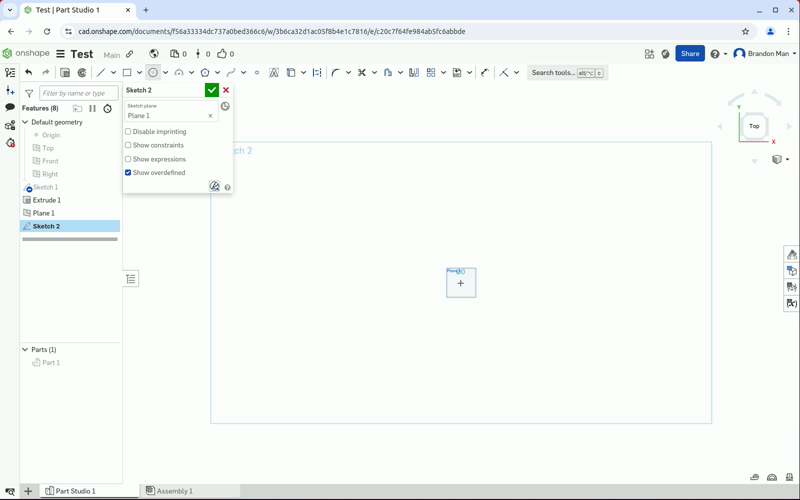
mouse_move(516, 282)
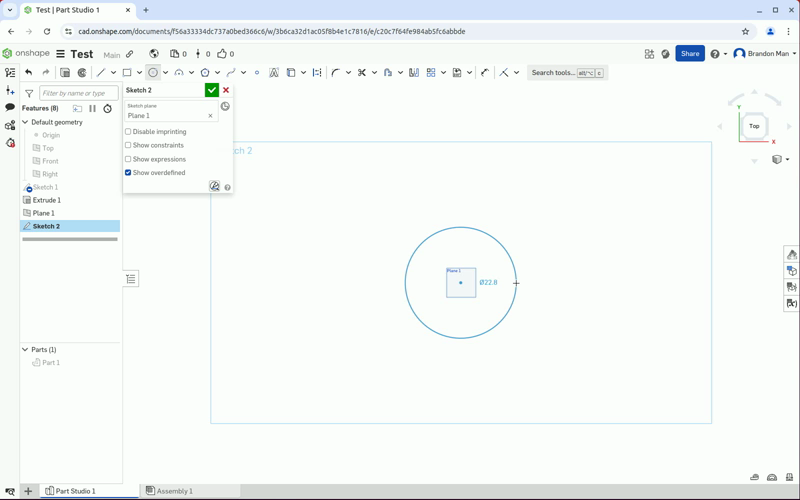
click(516, 282)
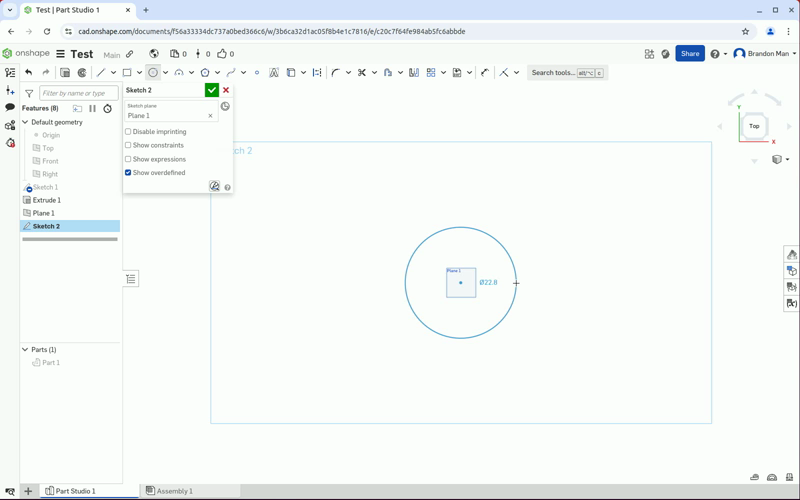
key(esc)
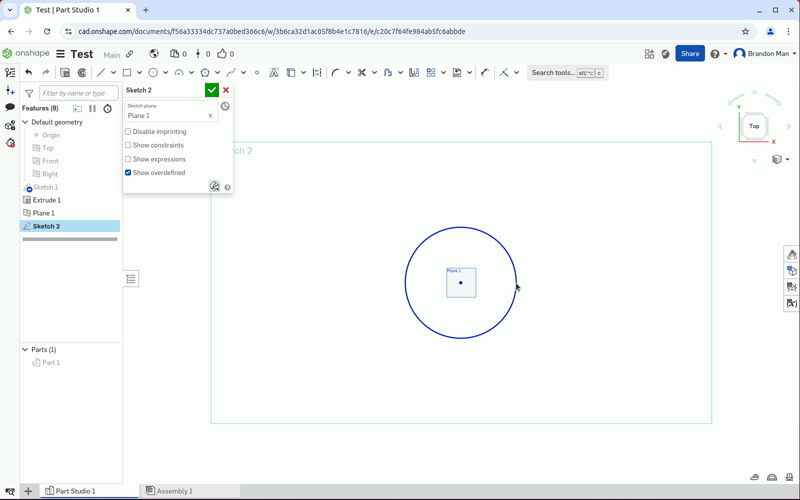
mouse_move(451, 294)
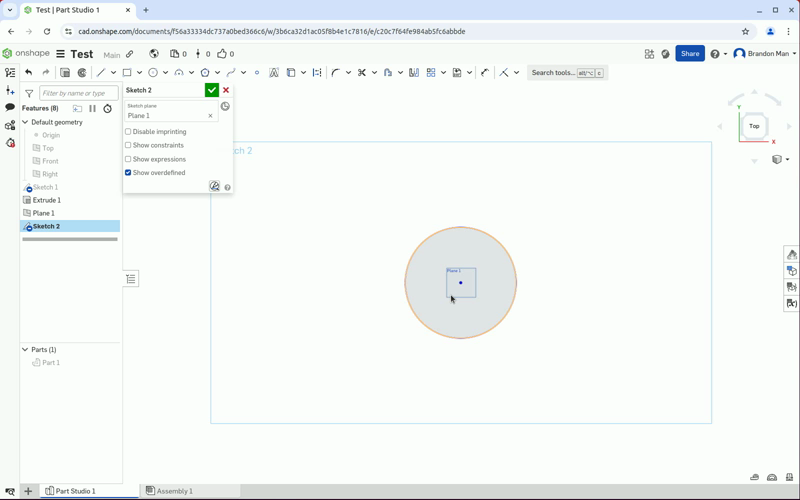
click(451, 294)
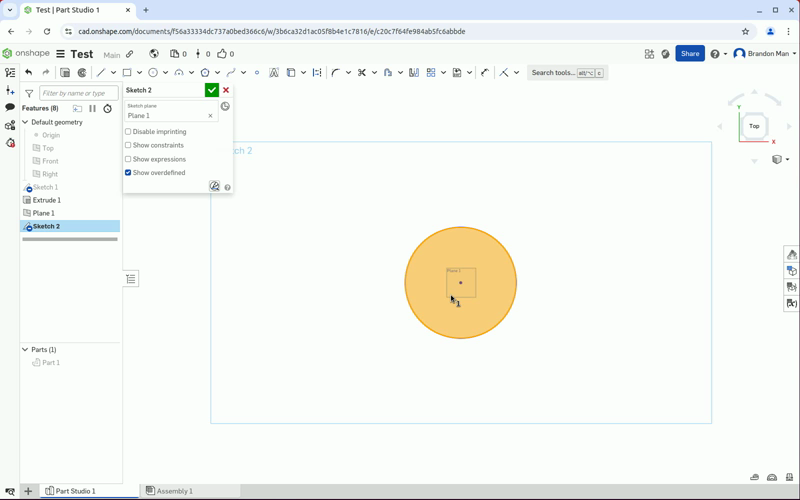
mouse_move(73, 352)
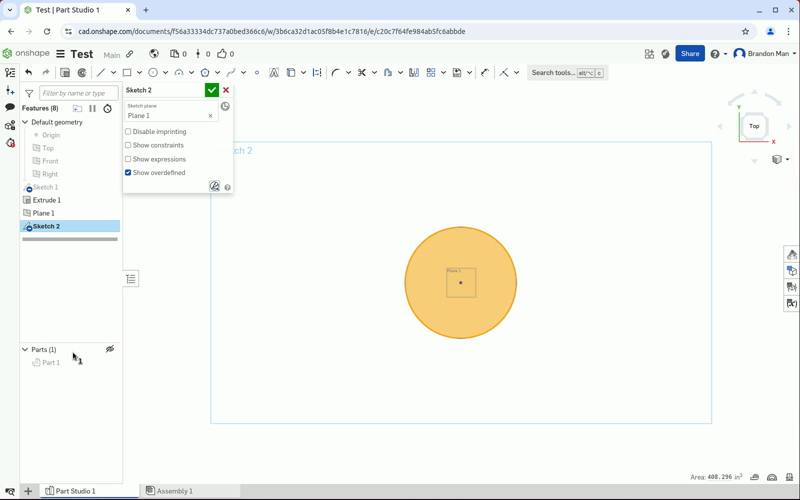
key(shift+y)
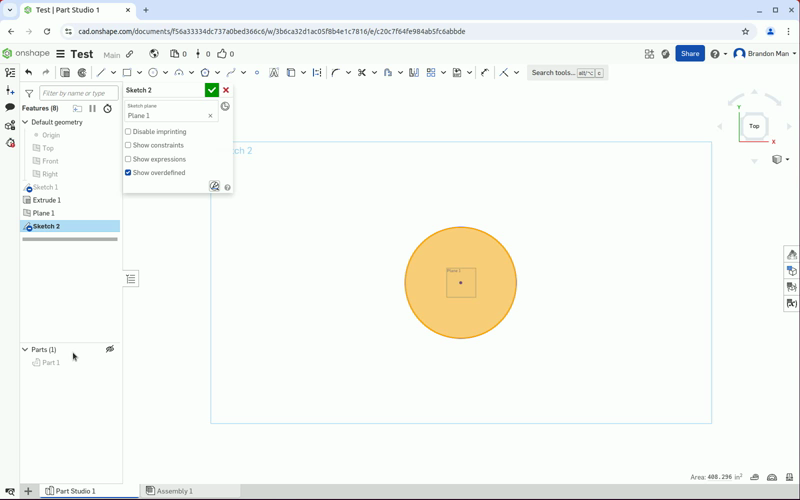
key(shift+e)
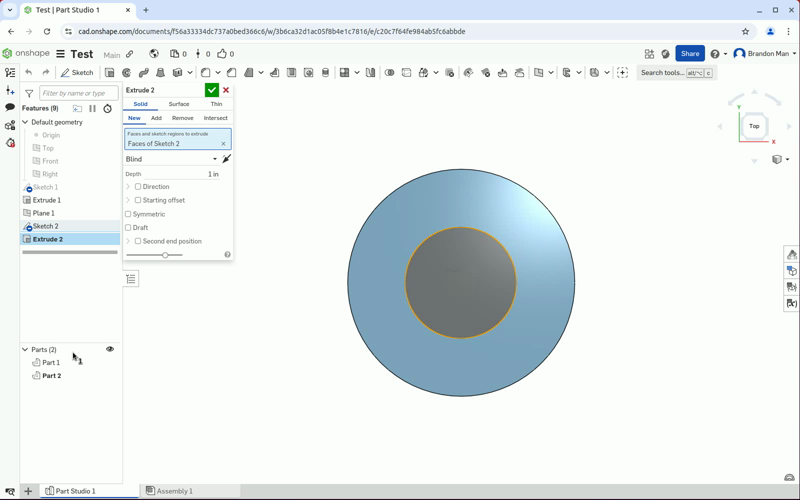
mouse_move(143, 106)
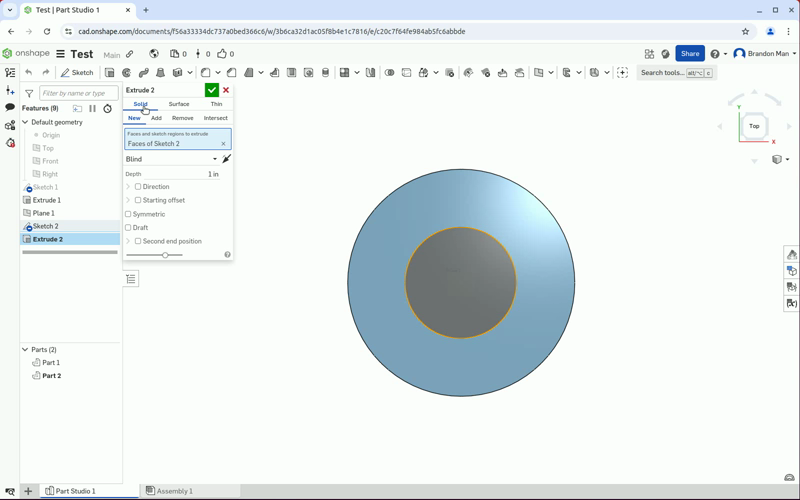
click(143, 106)
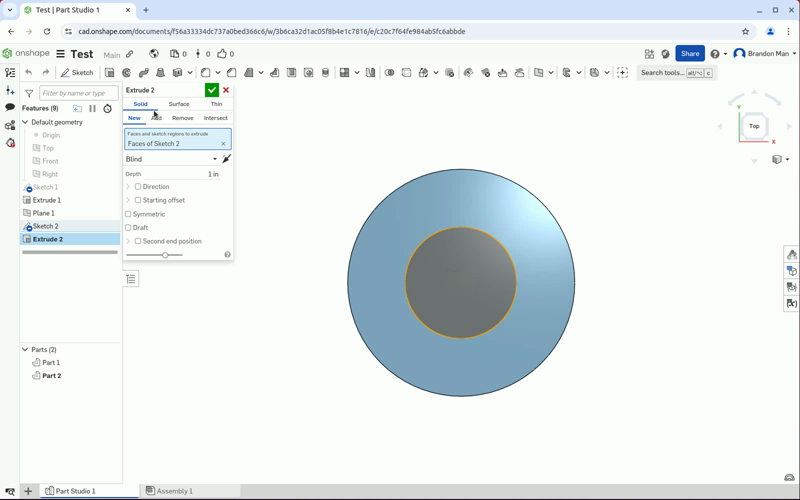
mouse_move(186, 120)
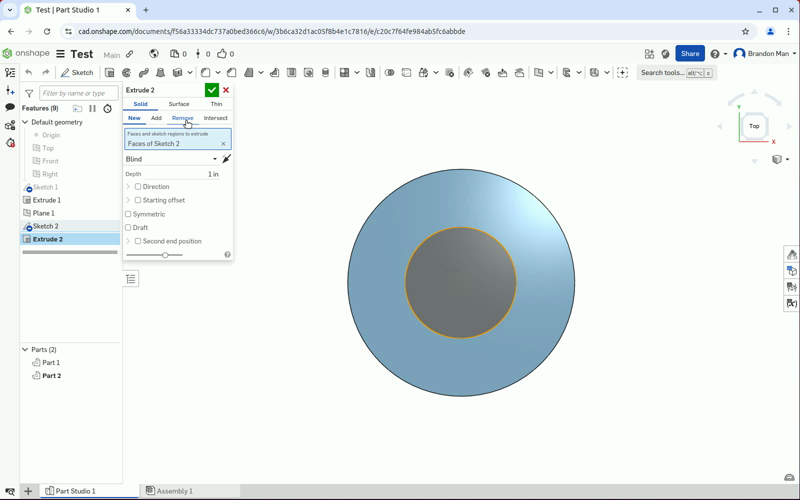
click(186, 120)
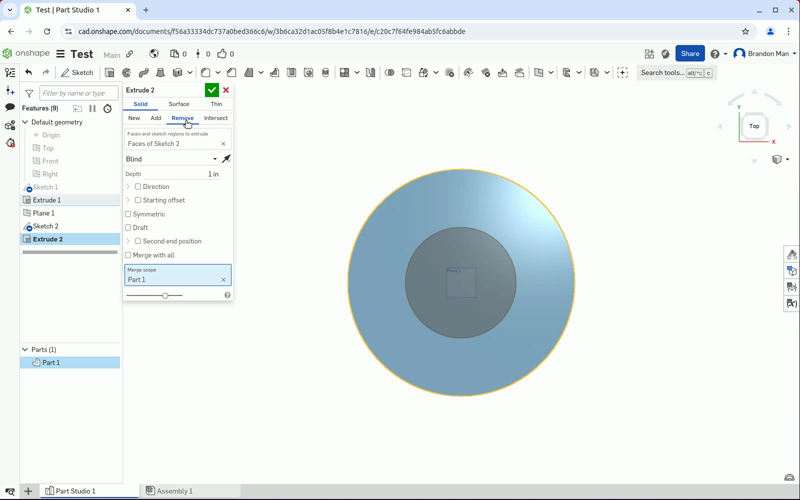
key(tab, 4)
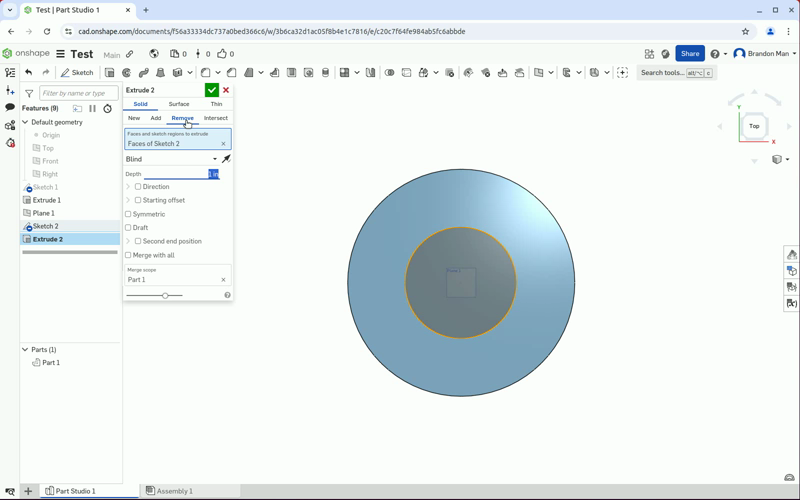
text(9.147)
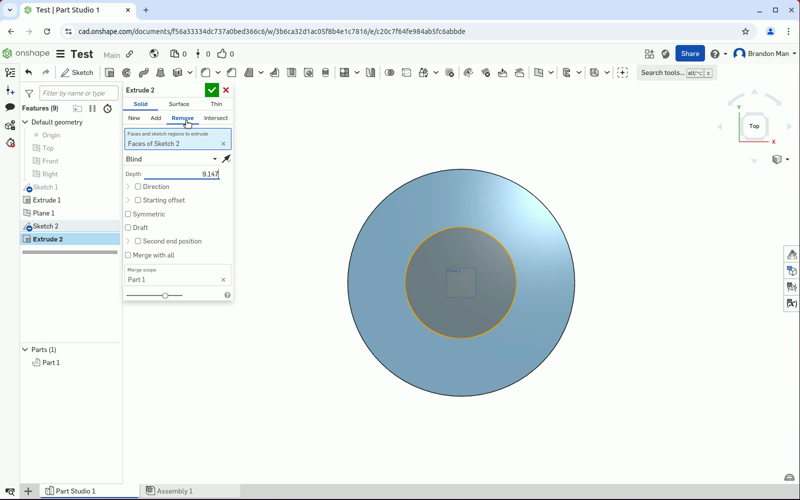
key(tab, 6)
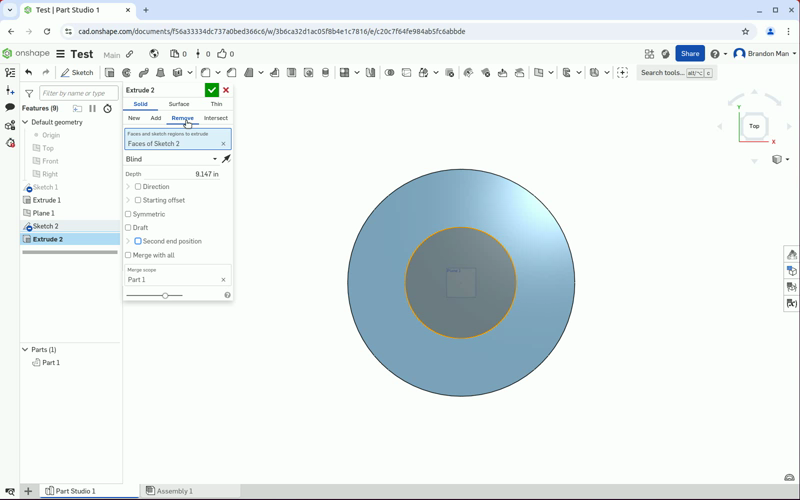
key(space)
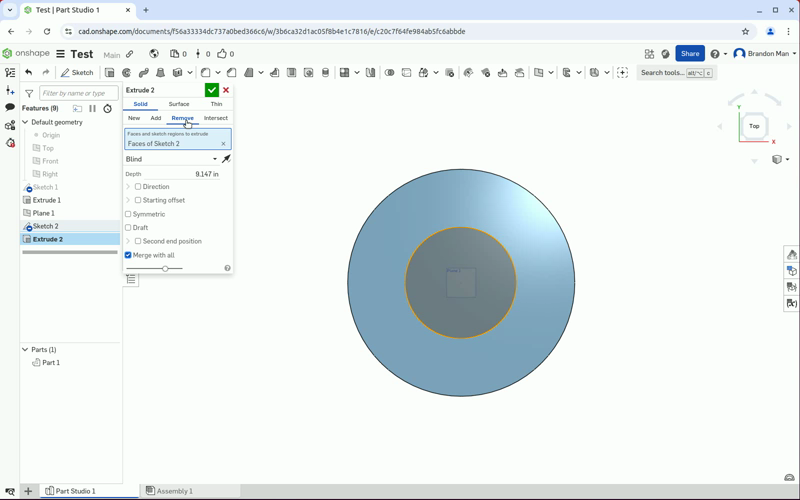
key(enter)
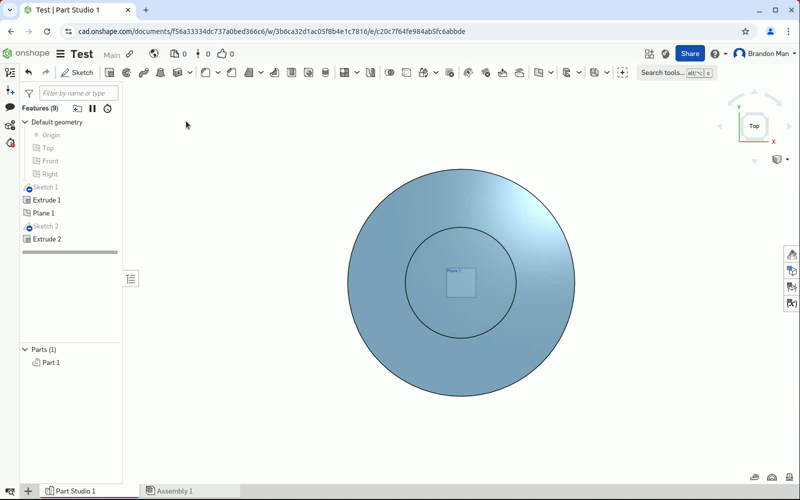
key(shift+h)
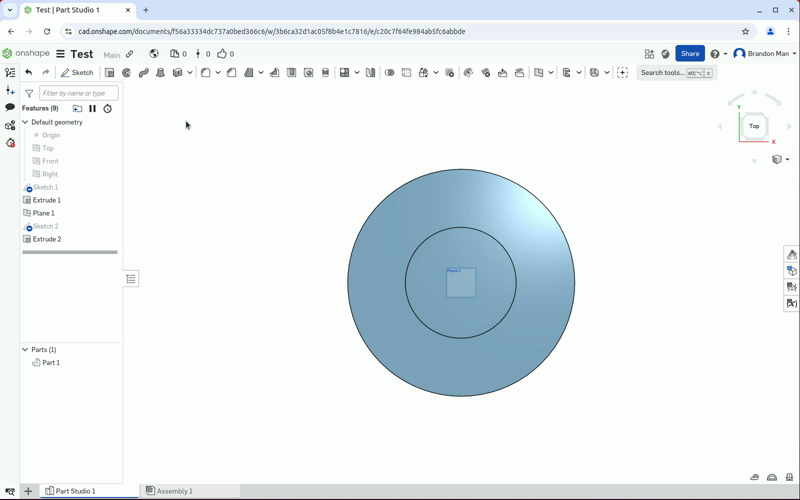
key(shift+h)
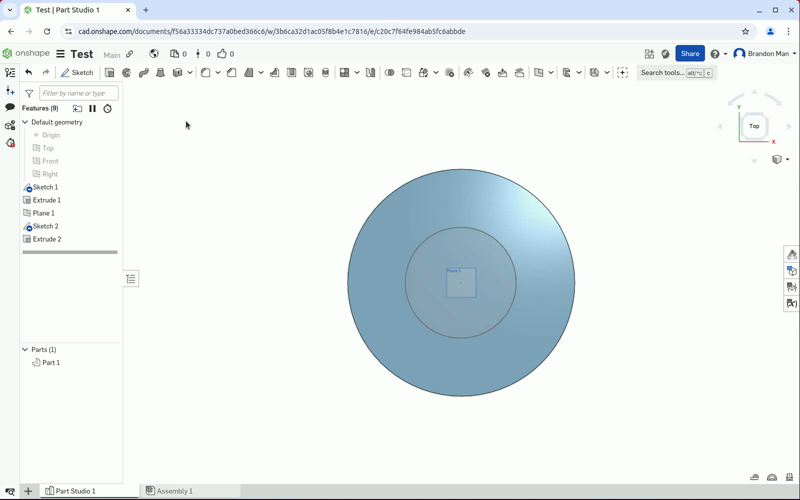
key(shift+7)
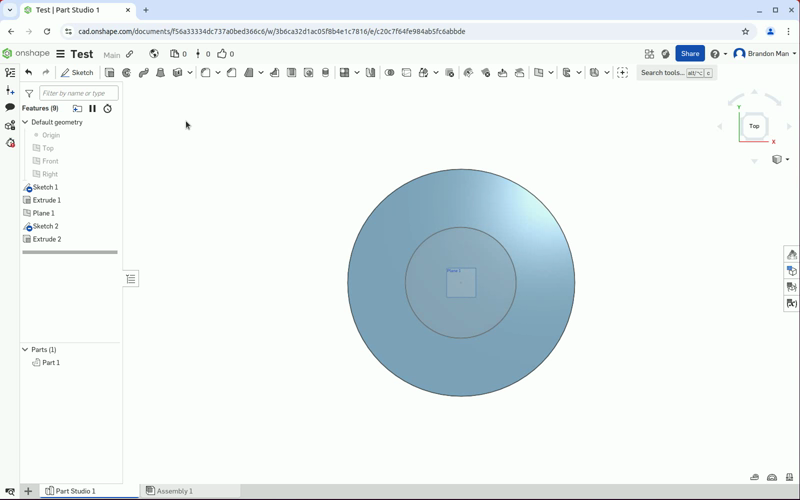
key(up, 3)
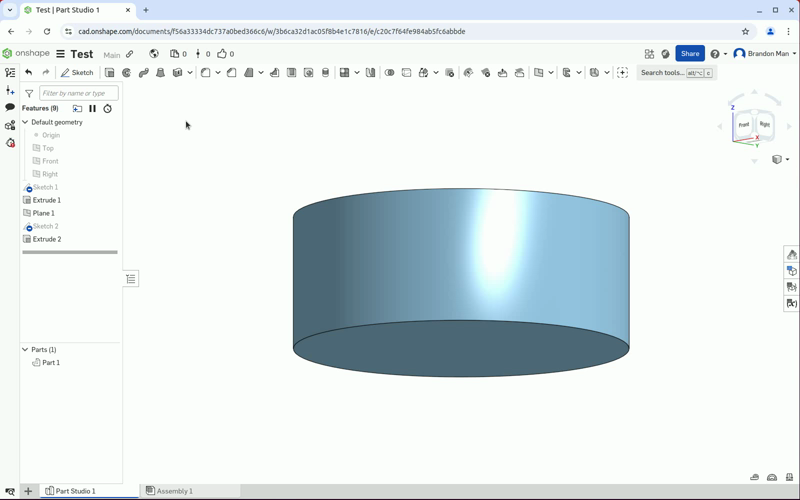
key(left, 3)
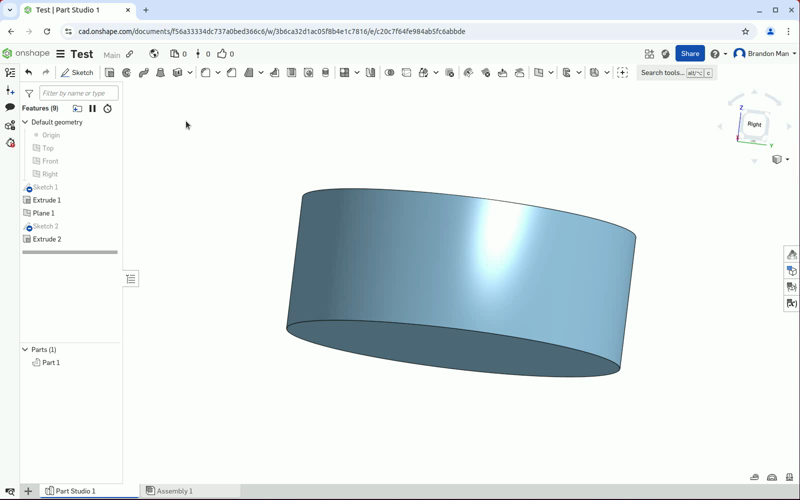
key(right, 3)
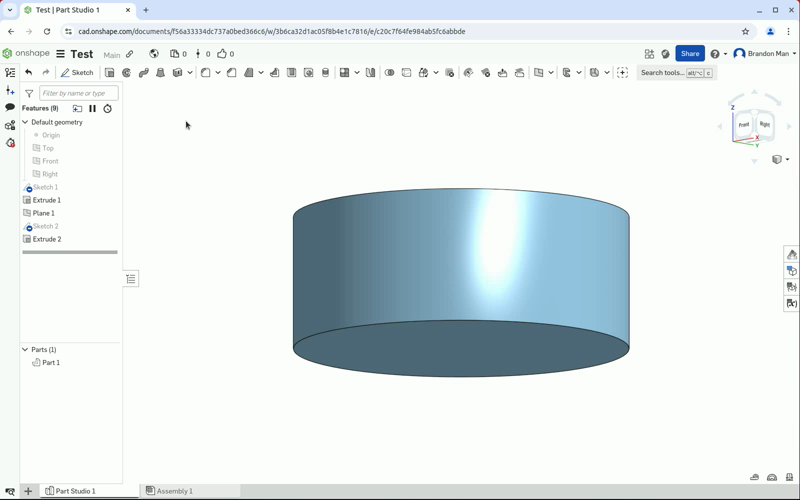
key(down, 3)
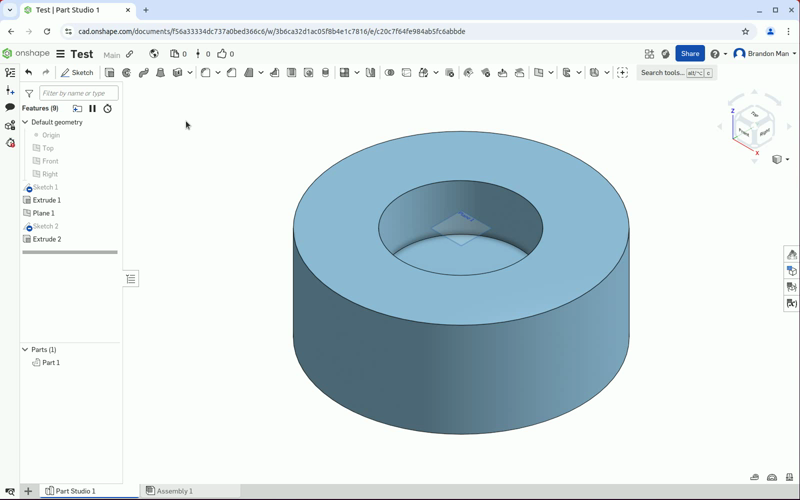
mouse_move(73, 189)
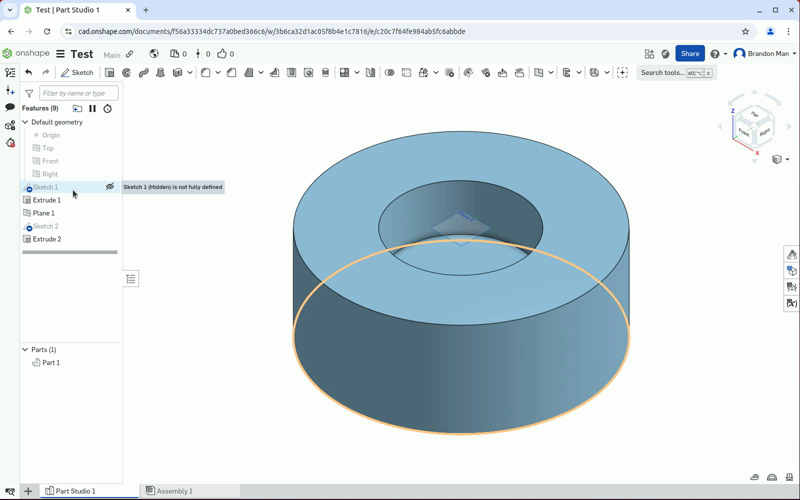
click(73, 189)